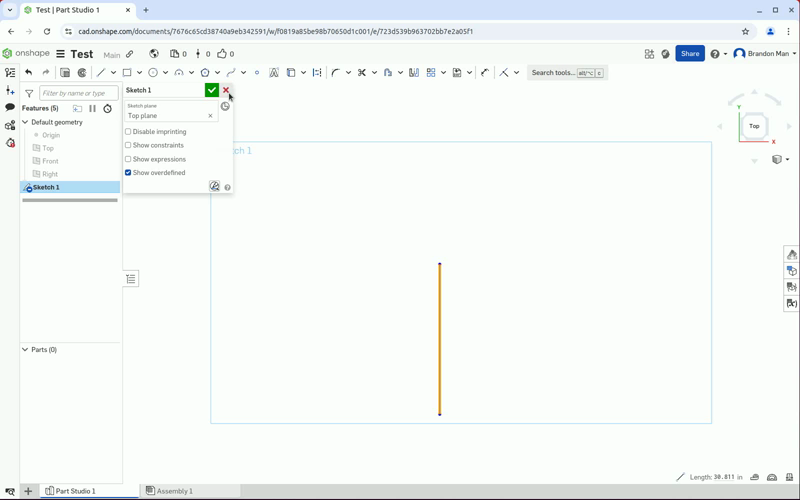
key(shift+h)
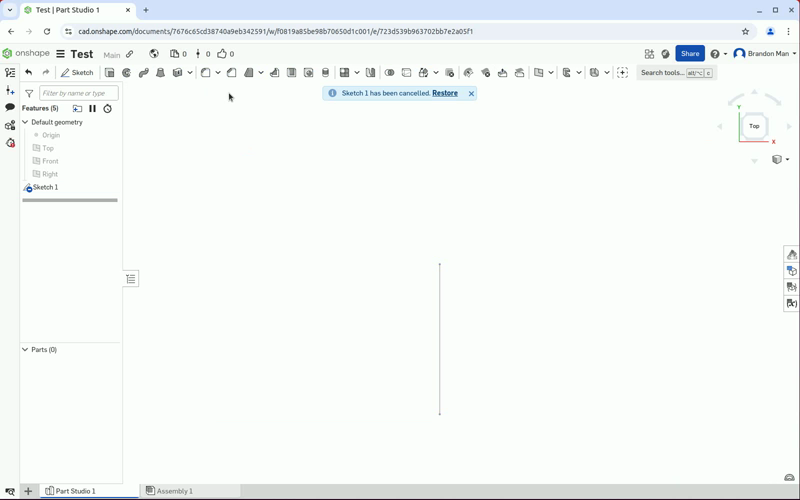
key(shift+s)
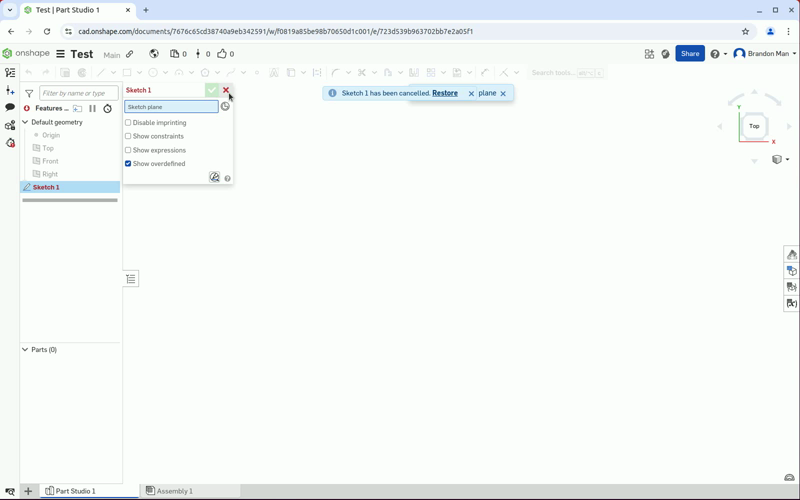
mouse_move(73, 150)
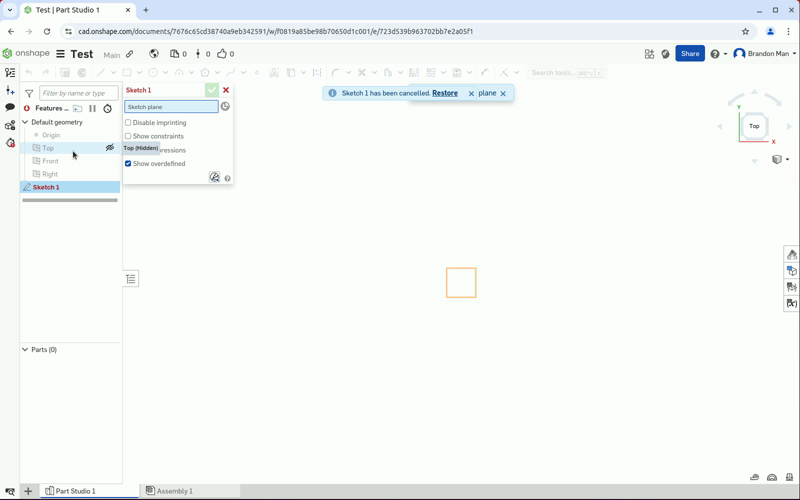
click(73, 150)
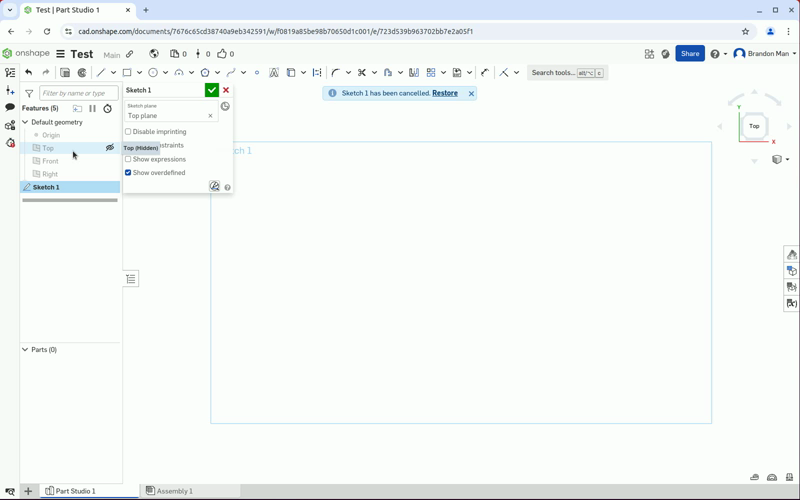
mouse_move(73, 352)
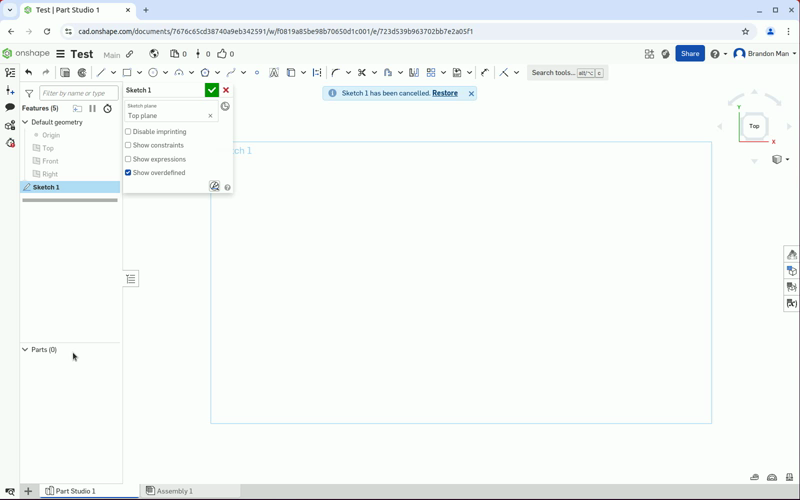
key(y)
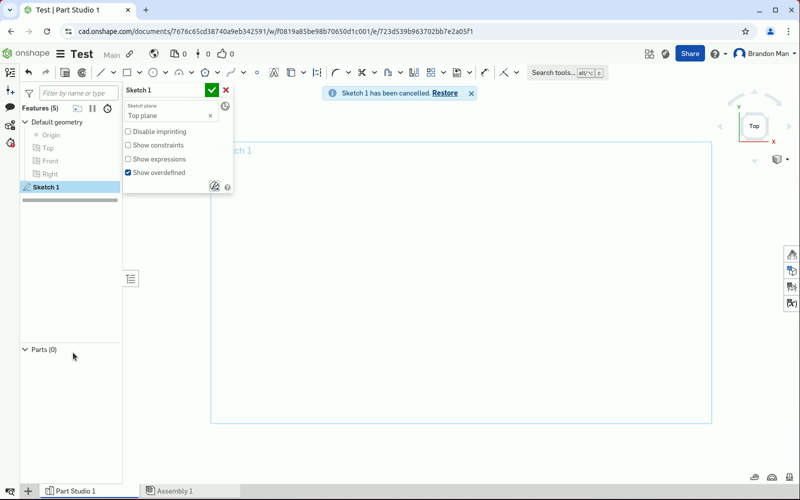
key(c)
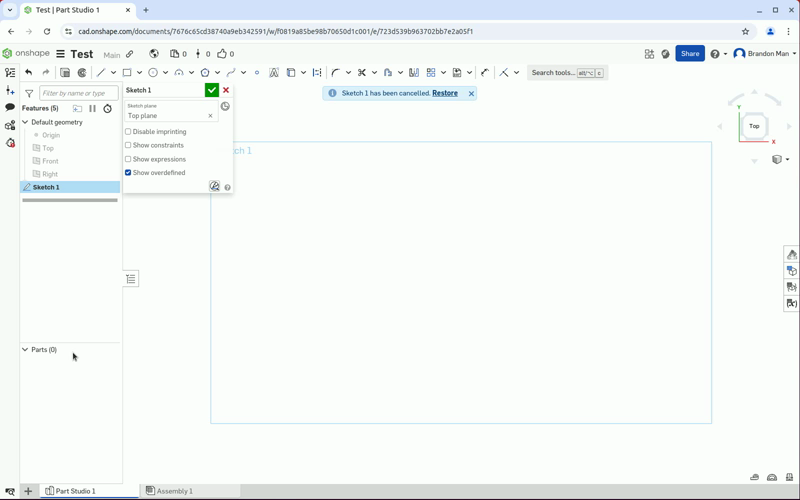
key_down(shift)
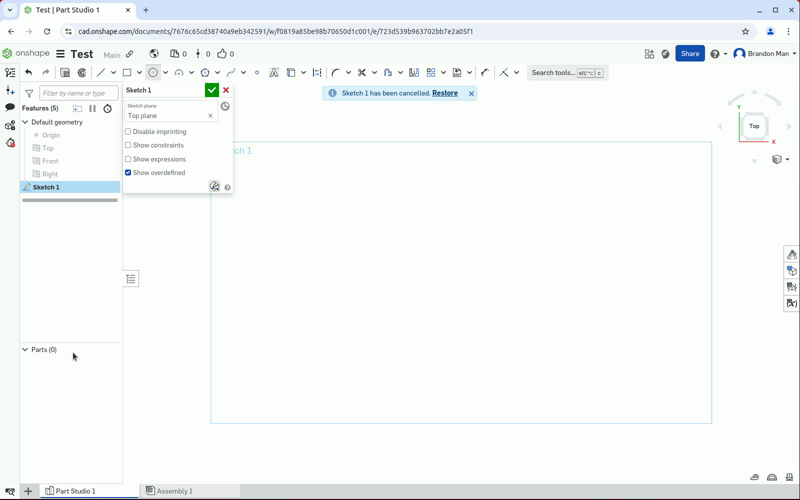
mouse_move(460, 282)
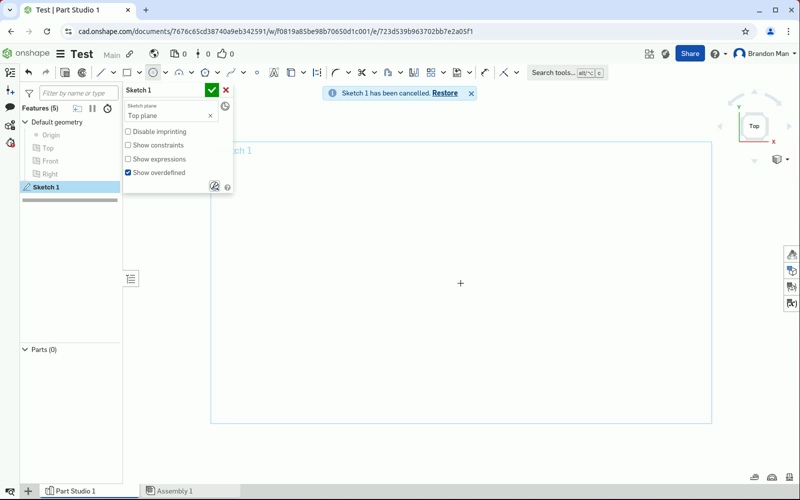
click(460, 282)
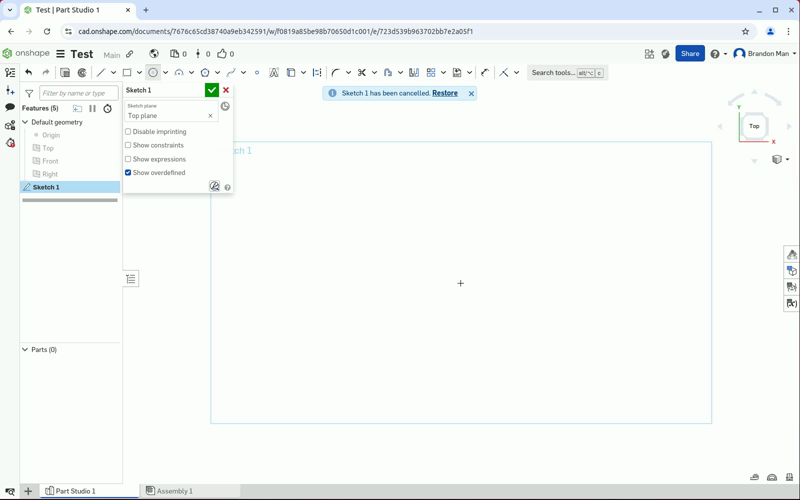
key_up(shift)
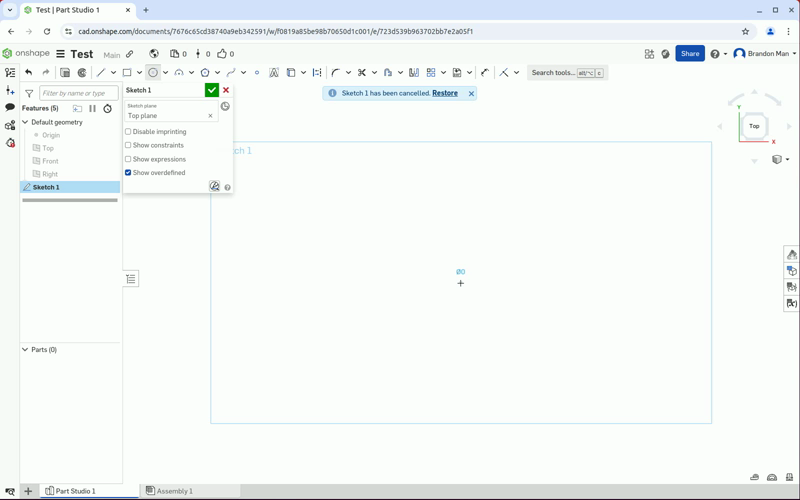
mouse_move(533, 282)
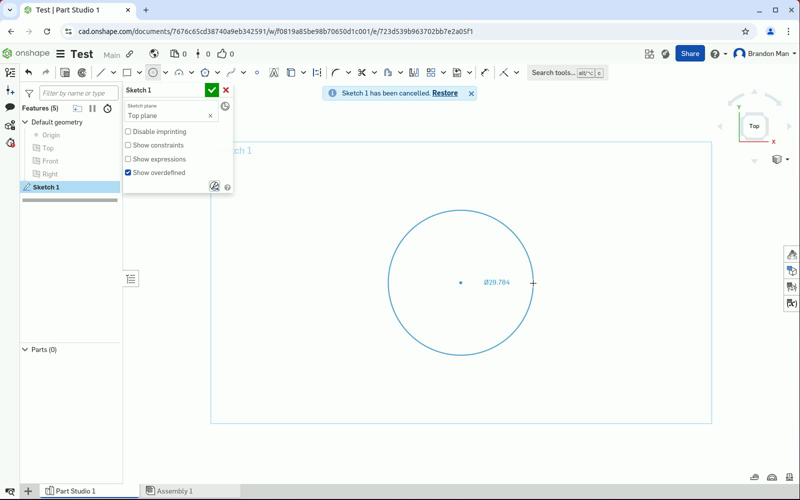
click(533, 282)
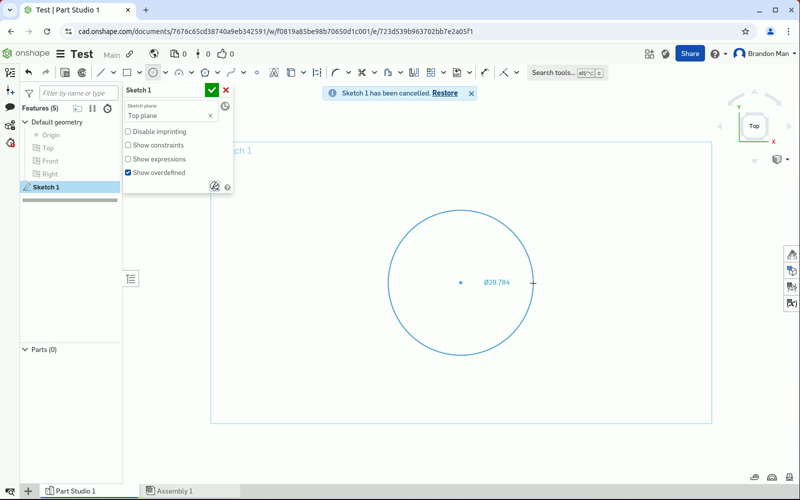
key(esc)
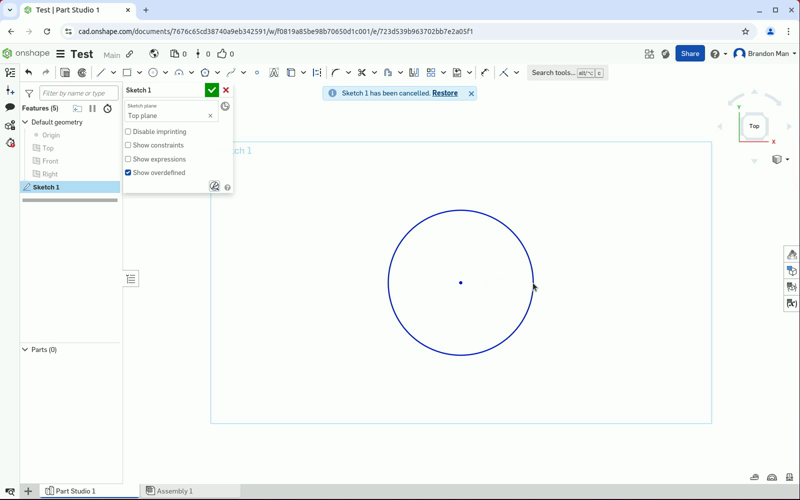
mouse_move(476, 252)
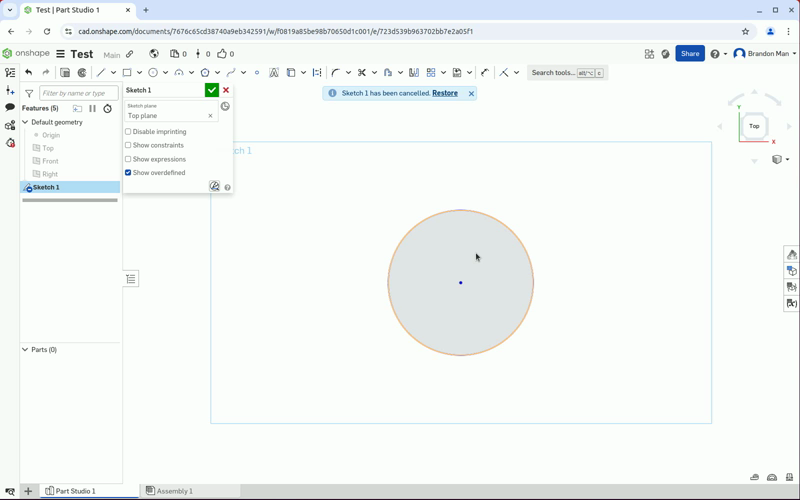
click(476, 252)
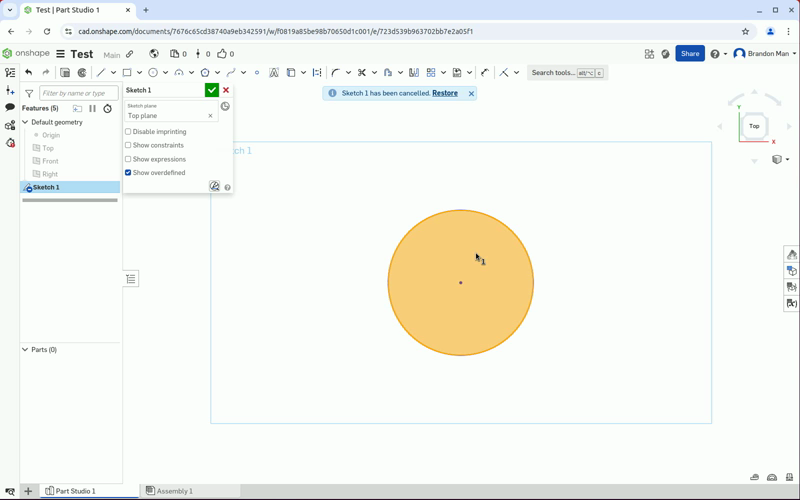
mouse_move(73, 352)
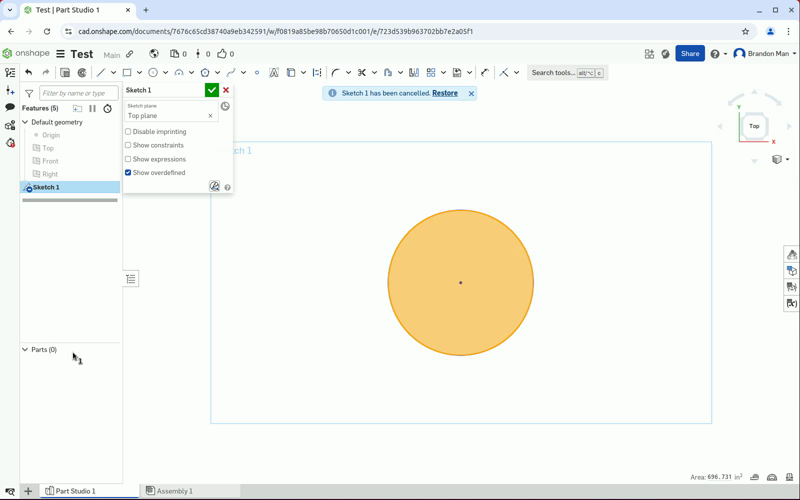
key(shift+y)
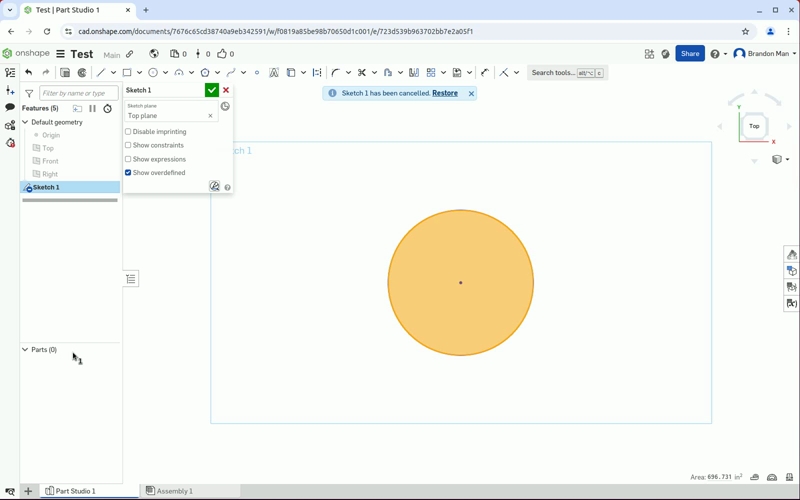
key(shift+e)
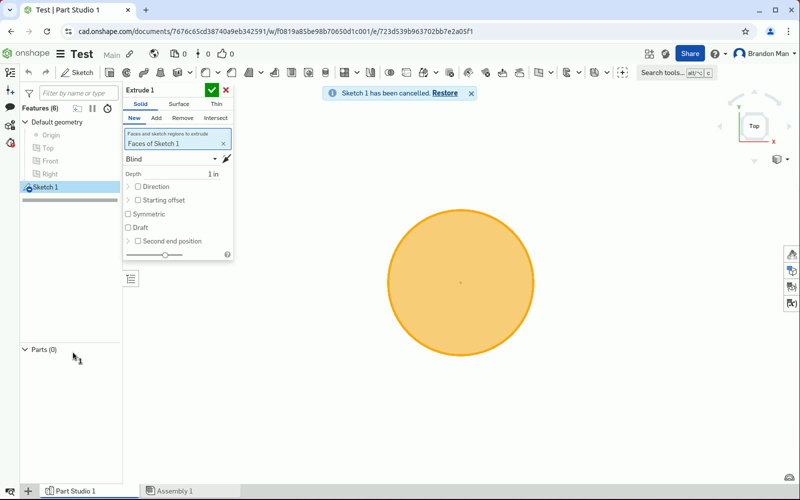
mouse_move(143, 106)
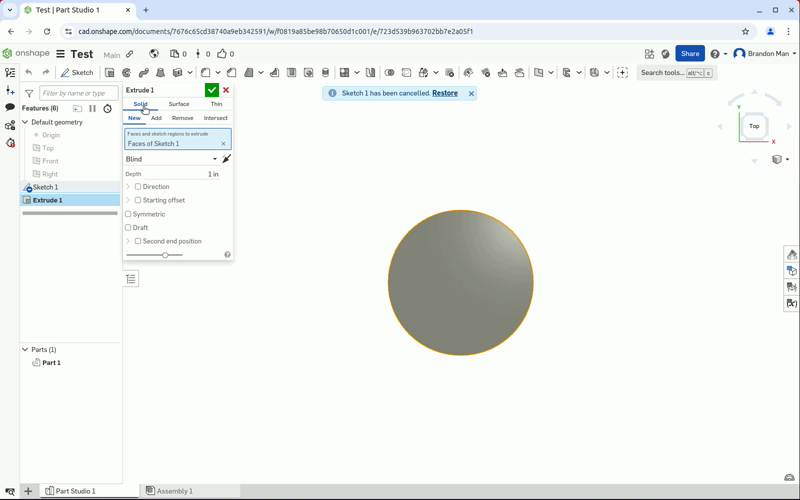
click(143, 106)
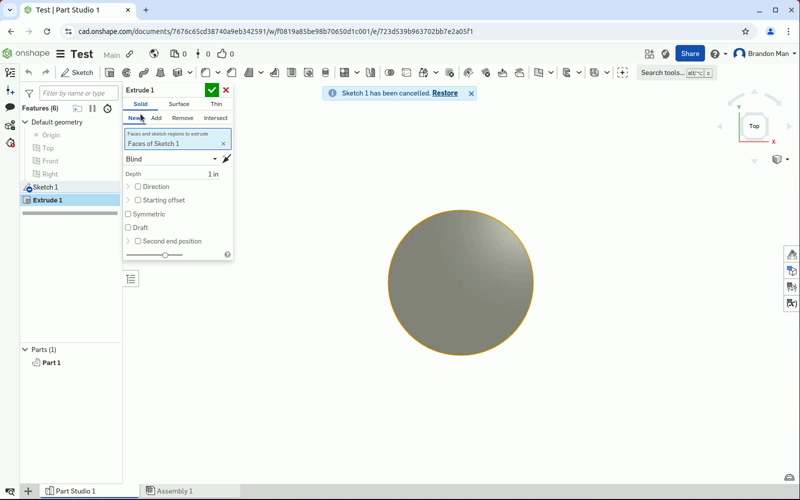
mouse_move(137, 120)
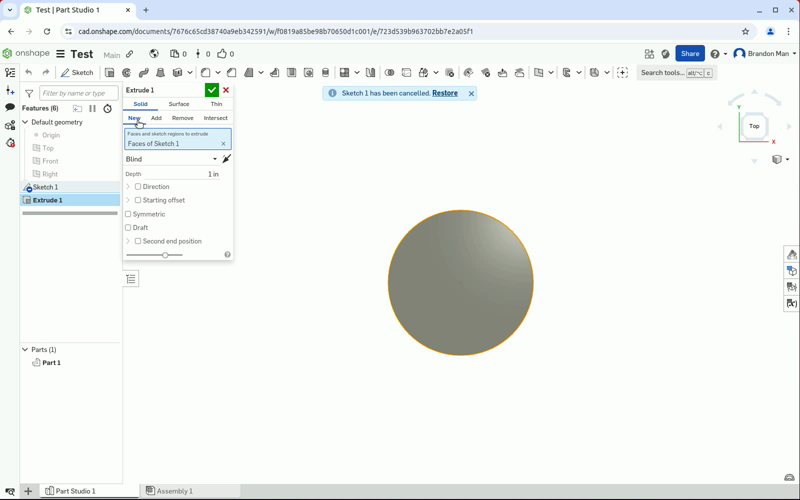
click(137, 120)
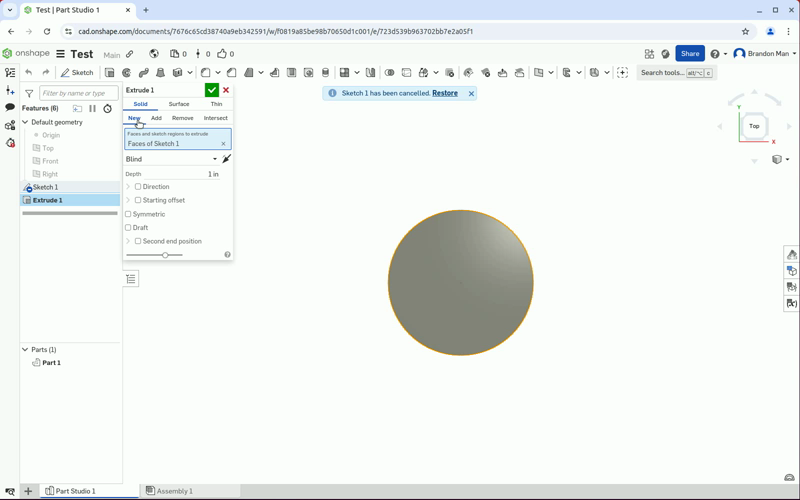
key(tab, 4)
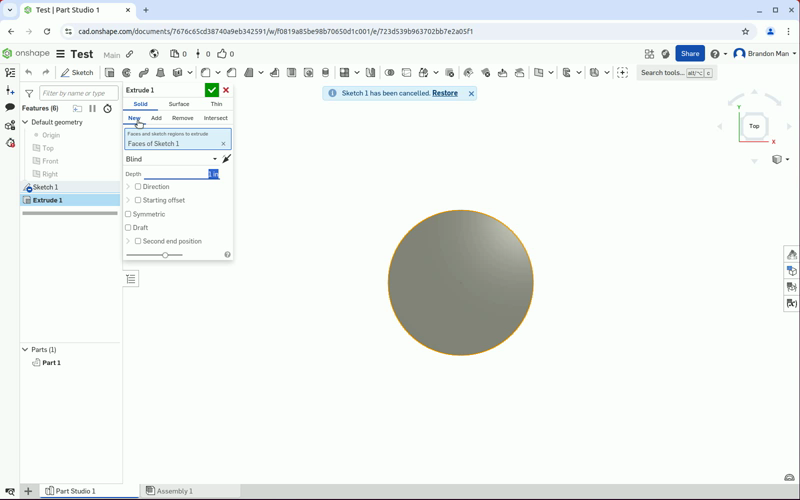
text(8.184)
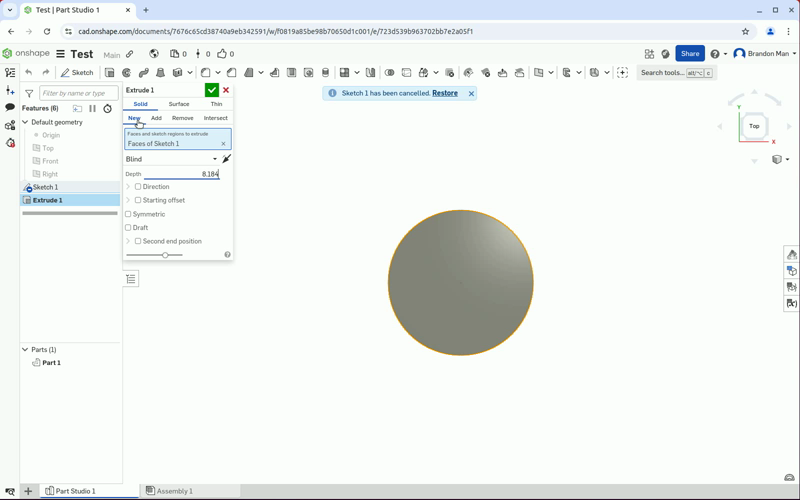
key(enter)
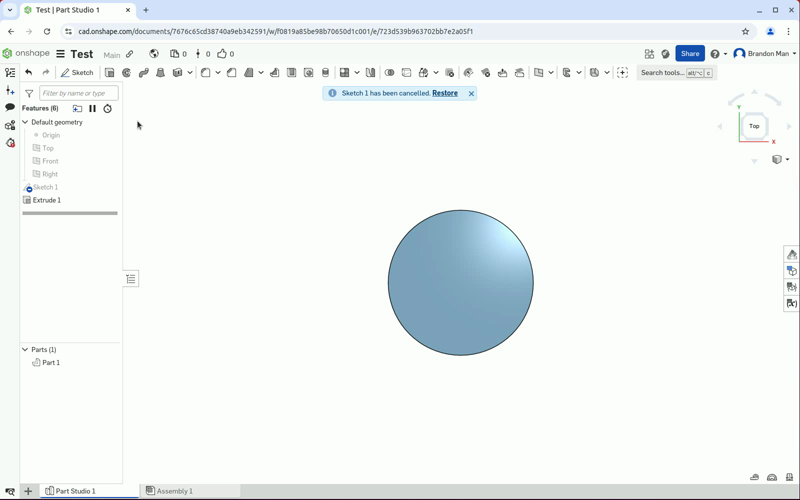
key(shift+h)
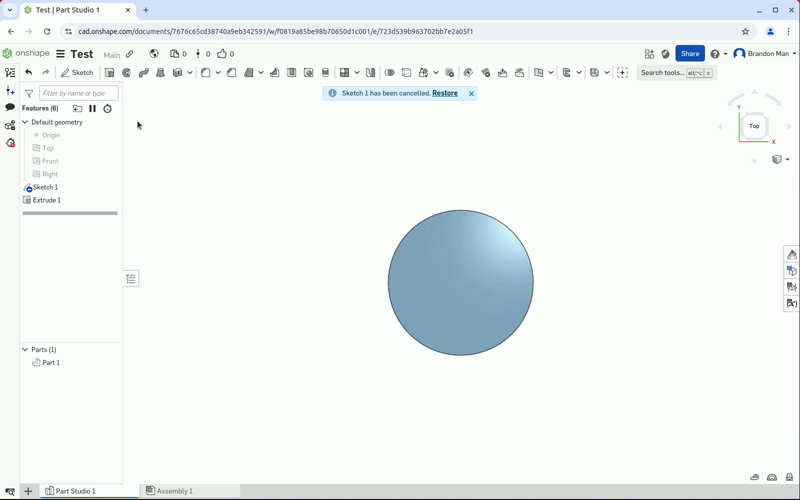
key(shift+h)
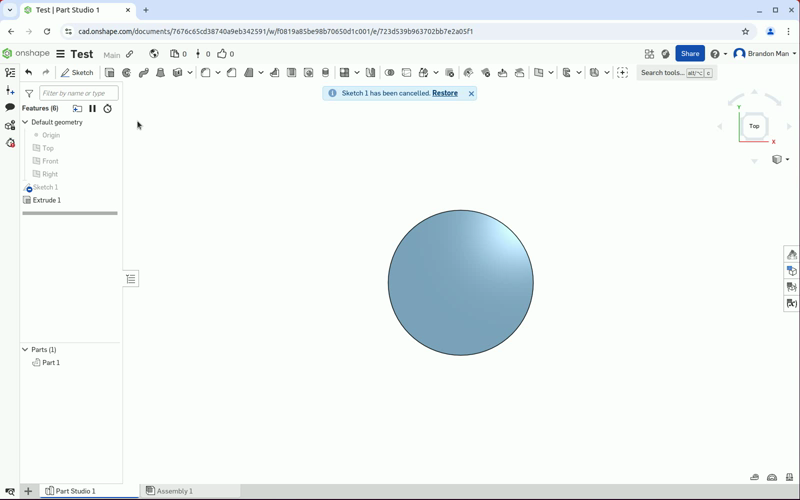
mouse_move(73, 189)
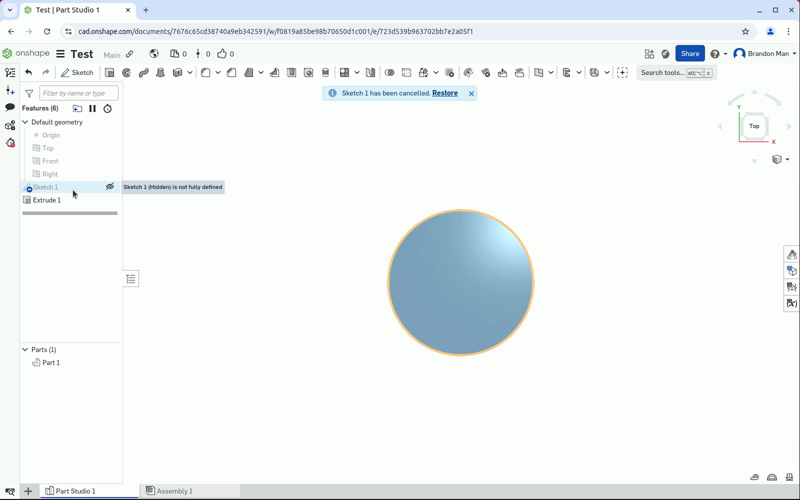
click(73, 189)
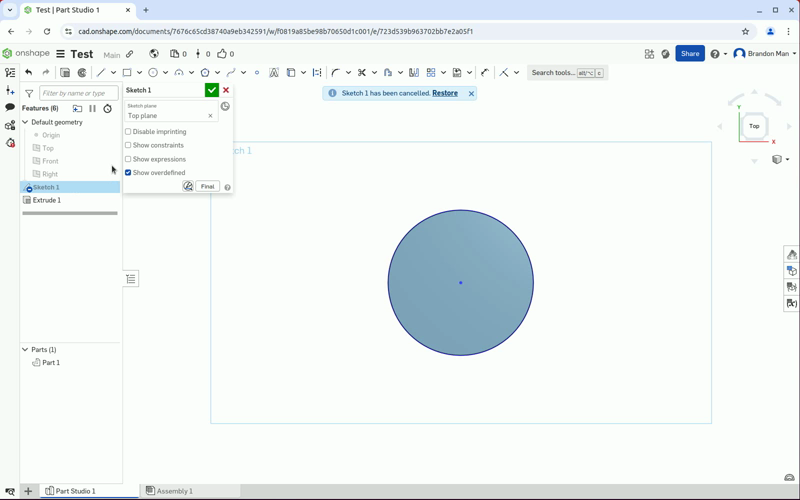
mouse_move(229, 92)
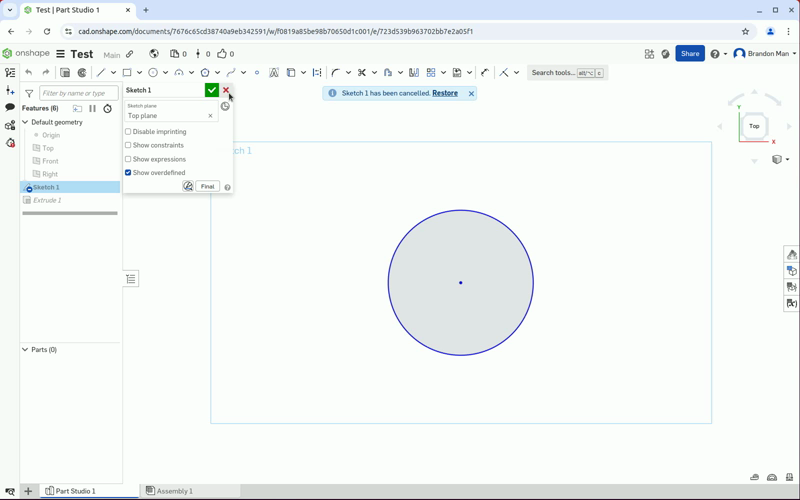
click(229, 92)
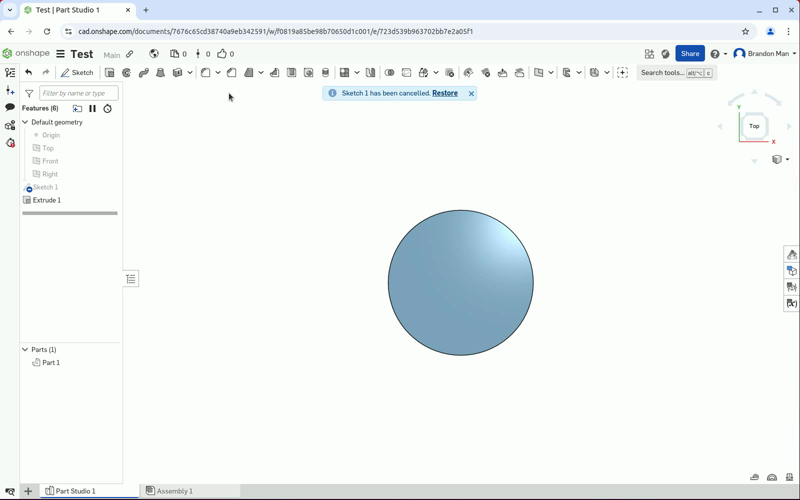
mouse_move(541, 75)
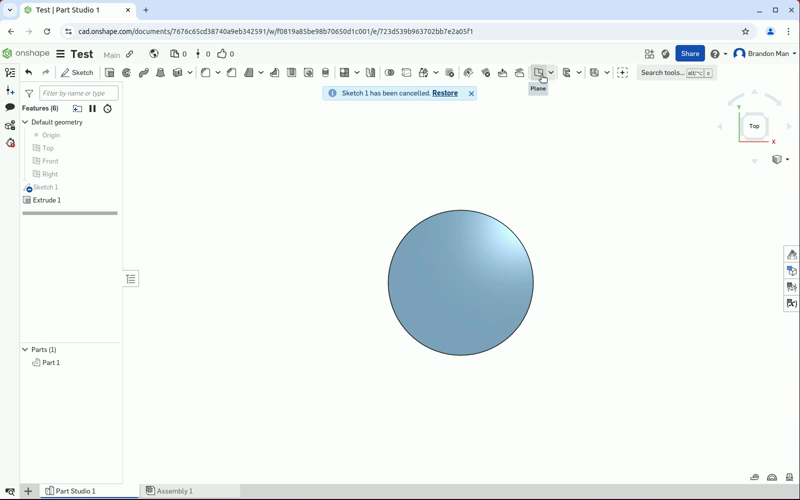
click(541, 75)
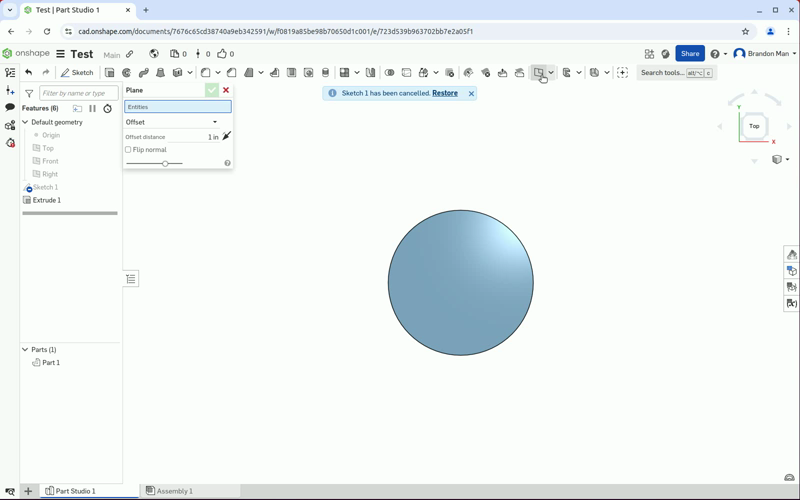
mouse_move(73, 150)
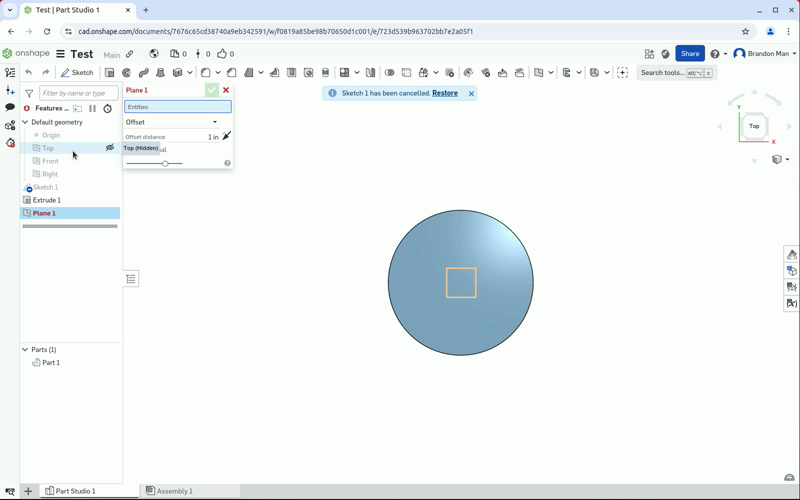
click(73, 150)
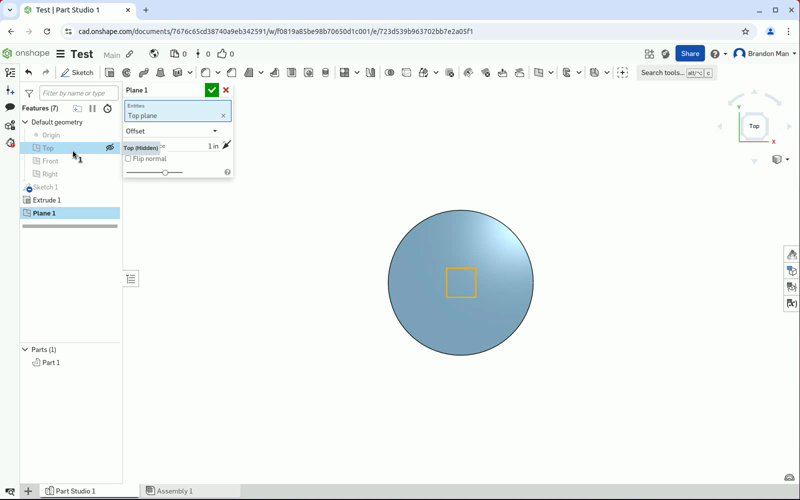
key(tab, 2)
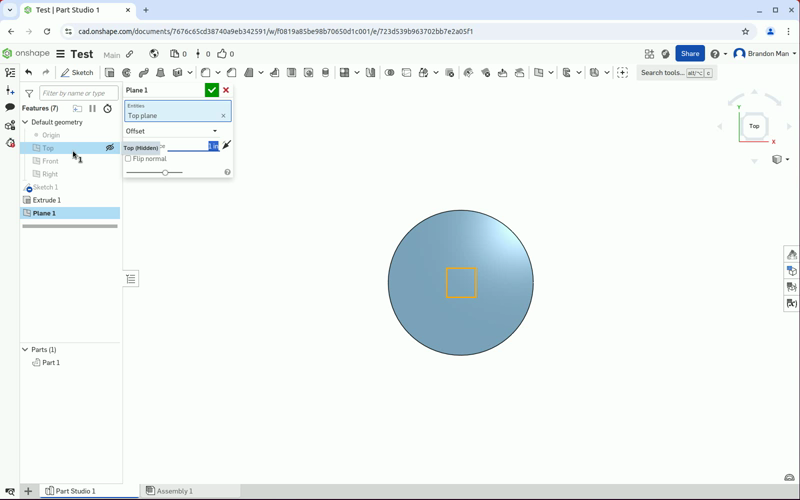
text(8.196)
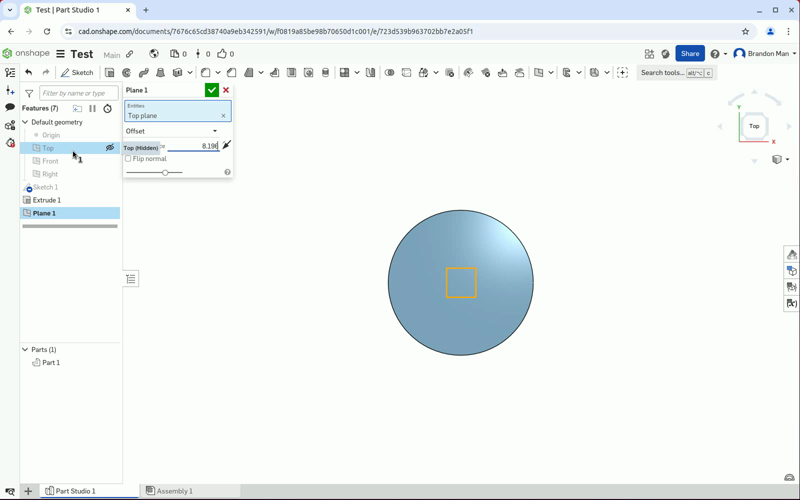
key(enter, 2)
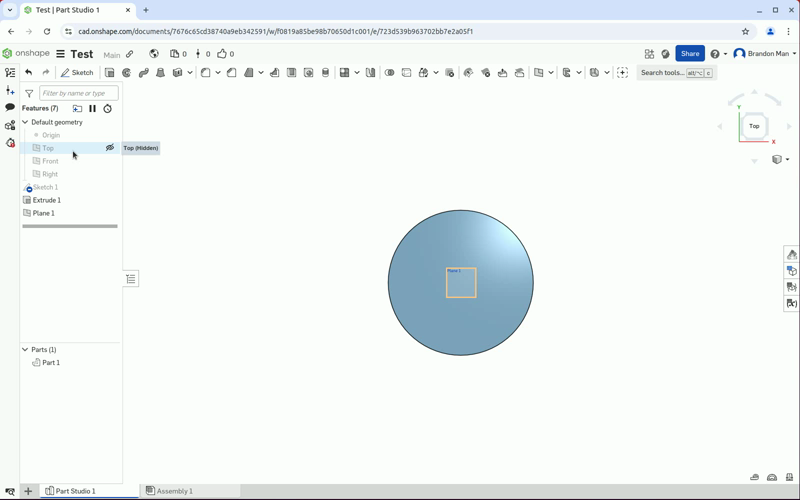
key(shift+s)
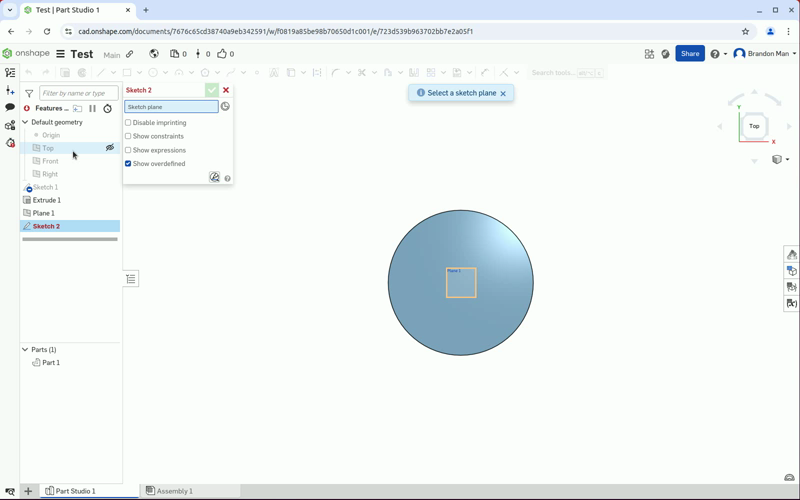
mouse_move(73, 215)
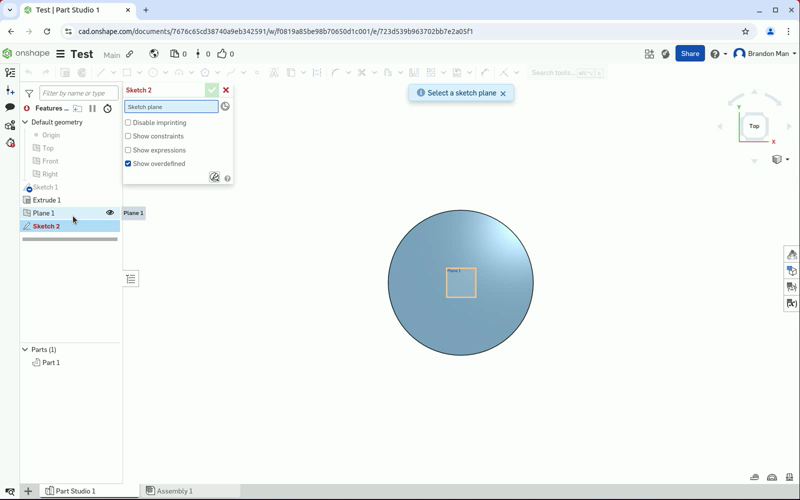
click(73, 215)
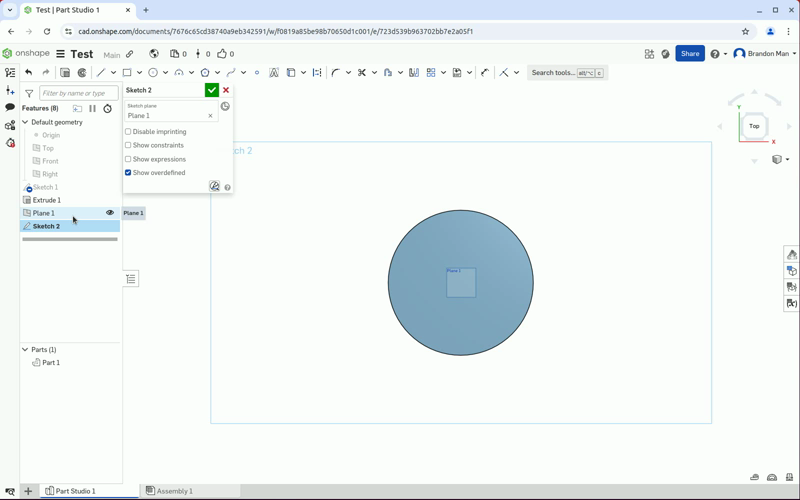
mouse_move(73, 352)
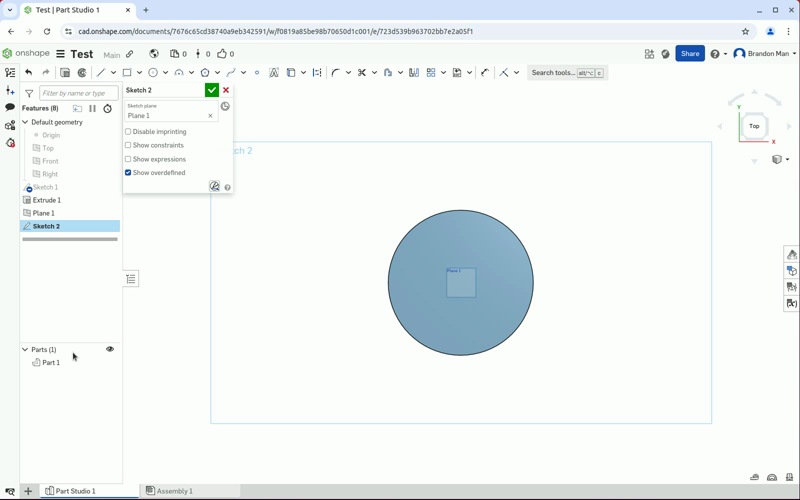
key(y)
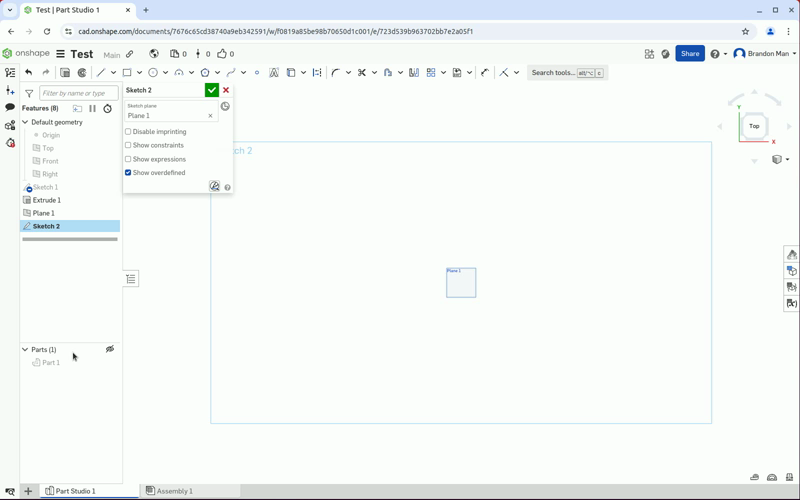
key(c)
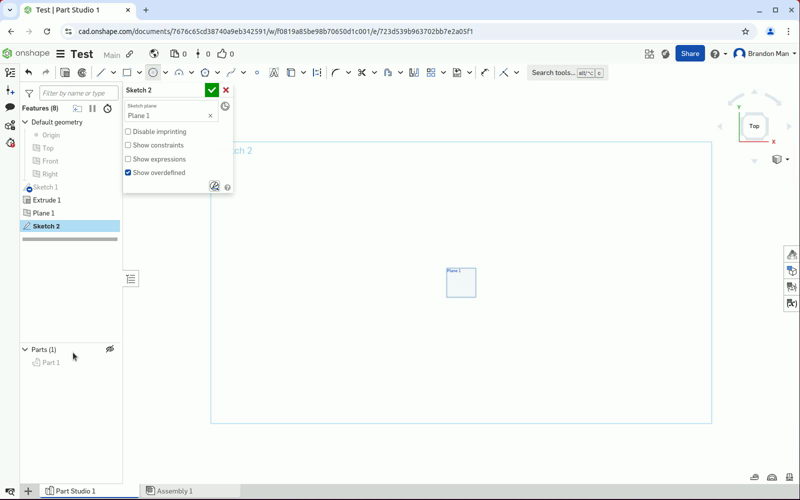
key_down(shift)
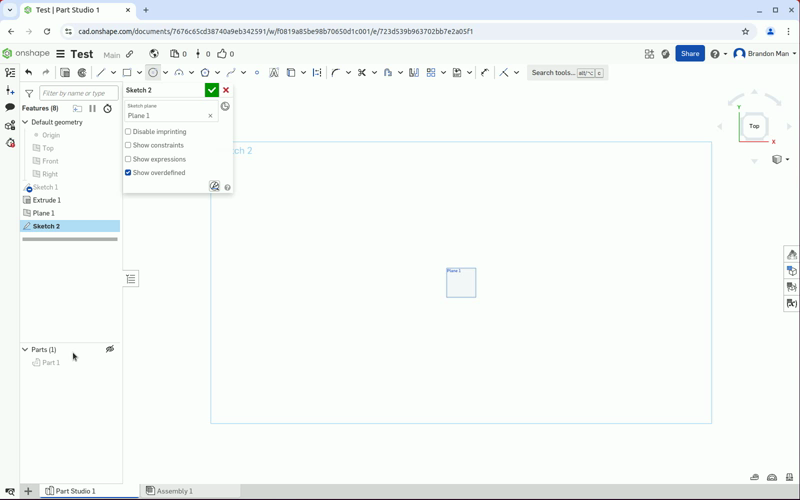
mouse_move(460, 282)
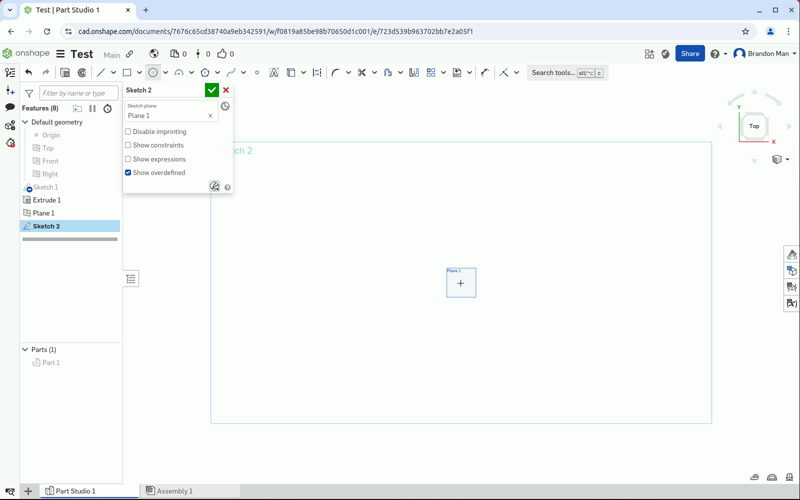
click(460, 282)
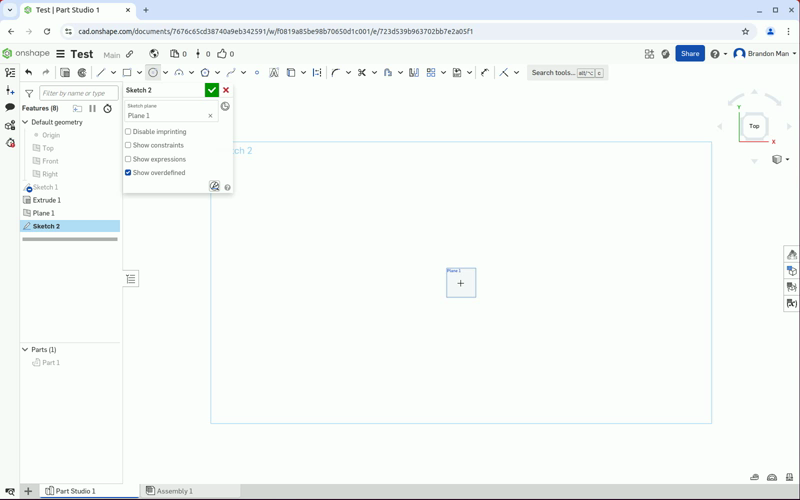
key_up(shift)
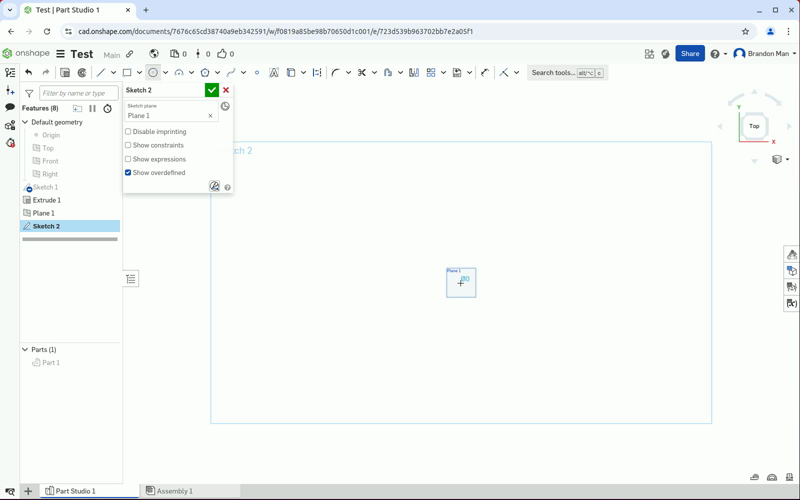
mouse_move(511, 282)
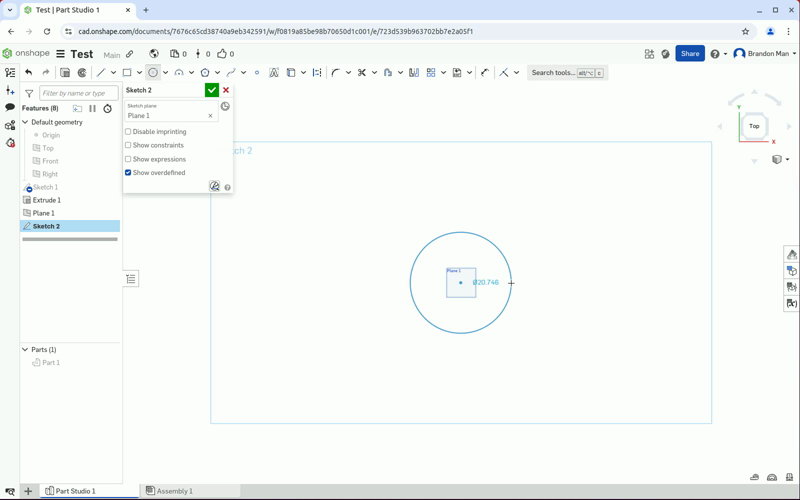
click(511, 282)
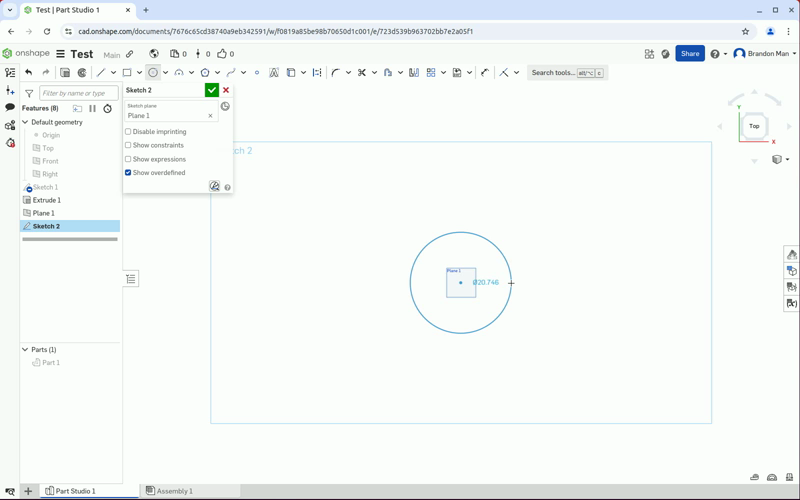
key(esc)
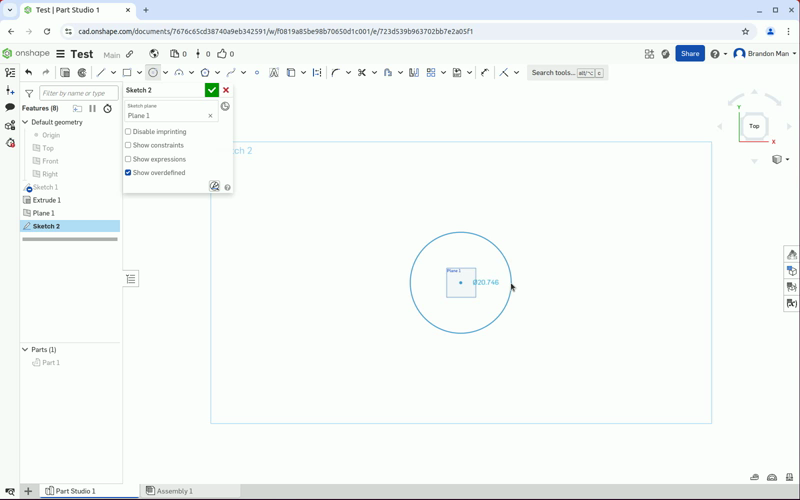
mouse_move(481, 321)
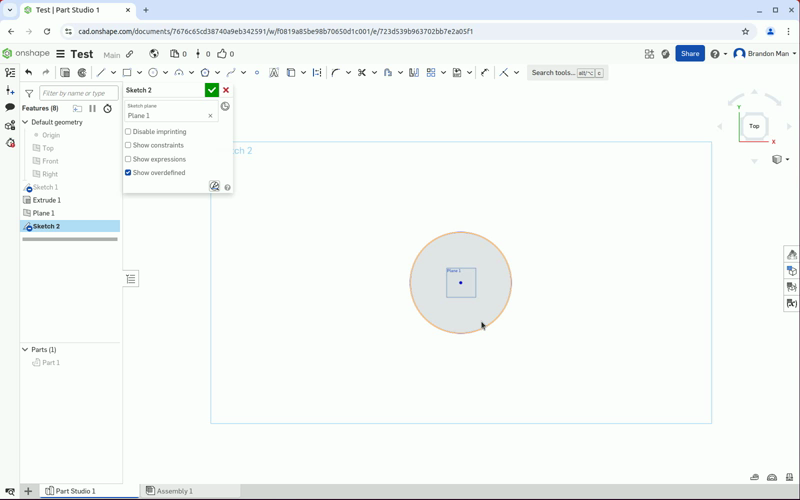
click(481, 321)
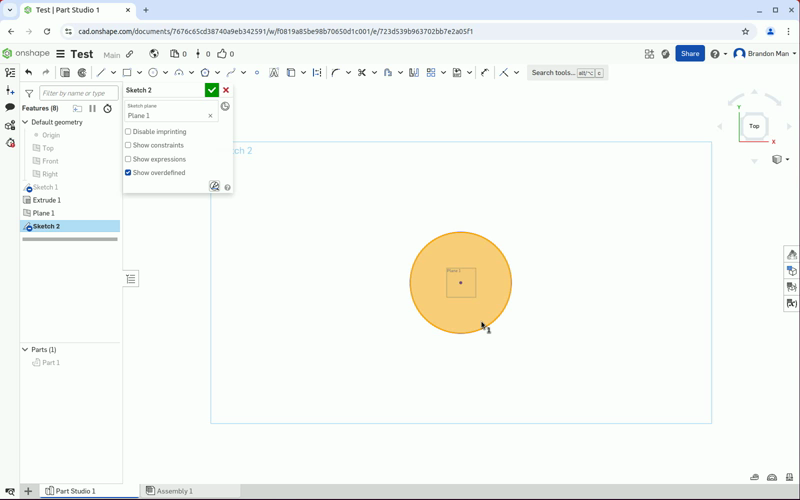
mouse_move(73, 352)
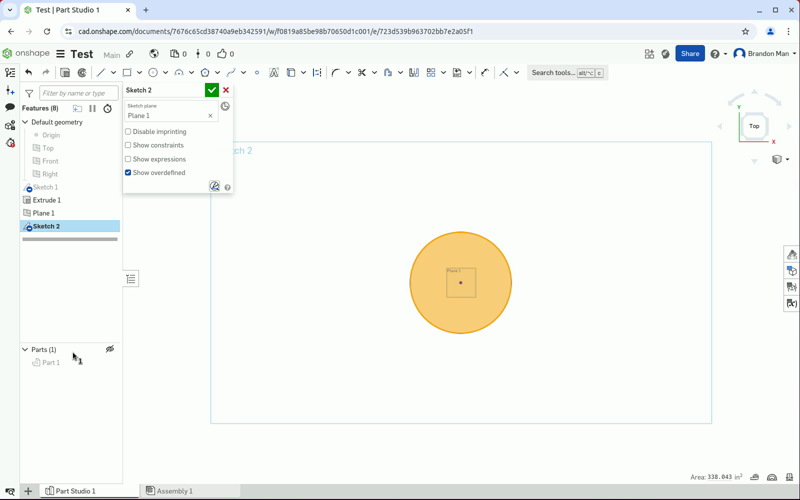
key(shift+y)
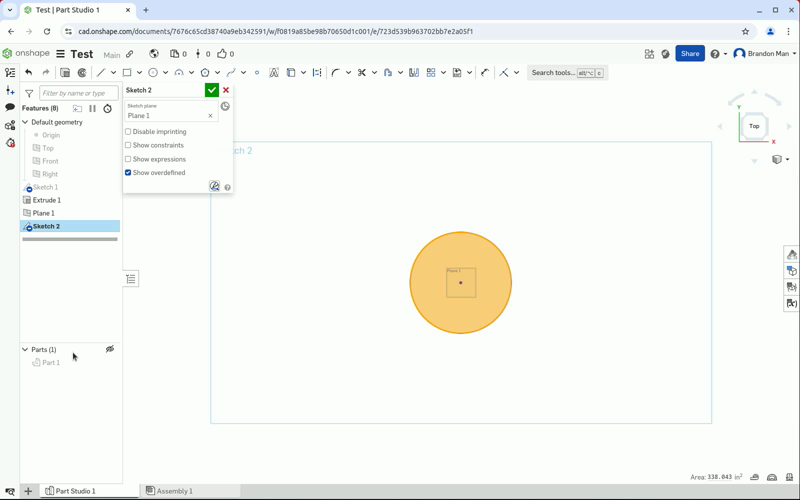
key(shift+e)
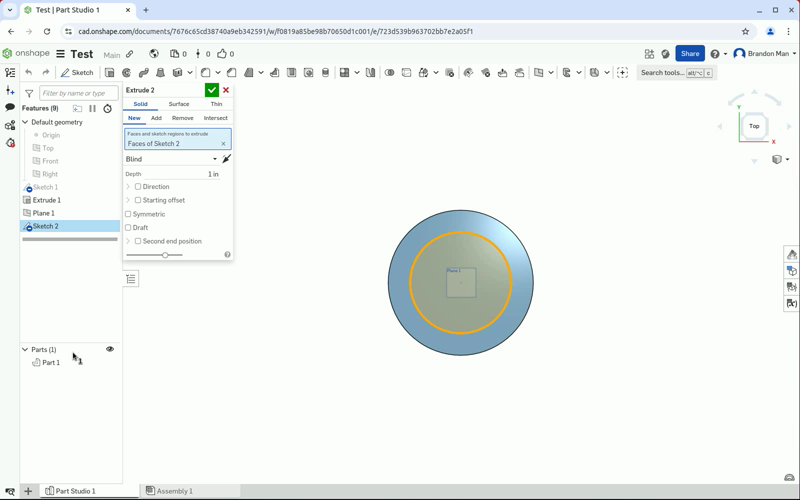
mouse_move(143, 106)
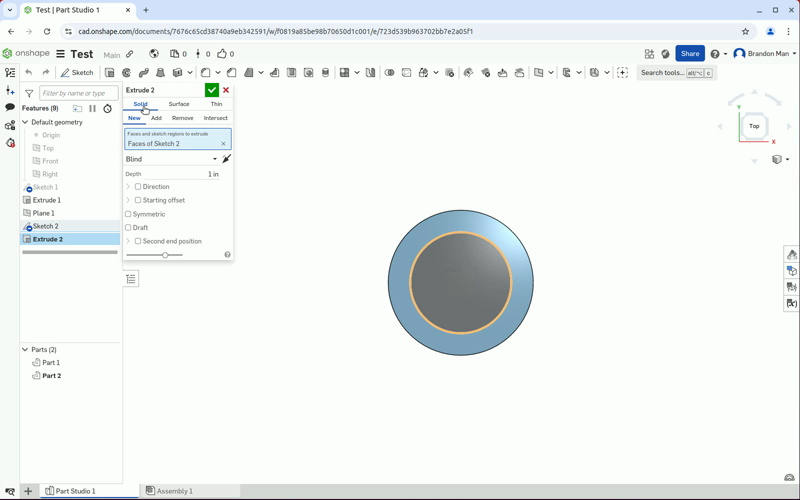
click(143, 106)
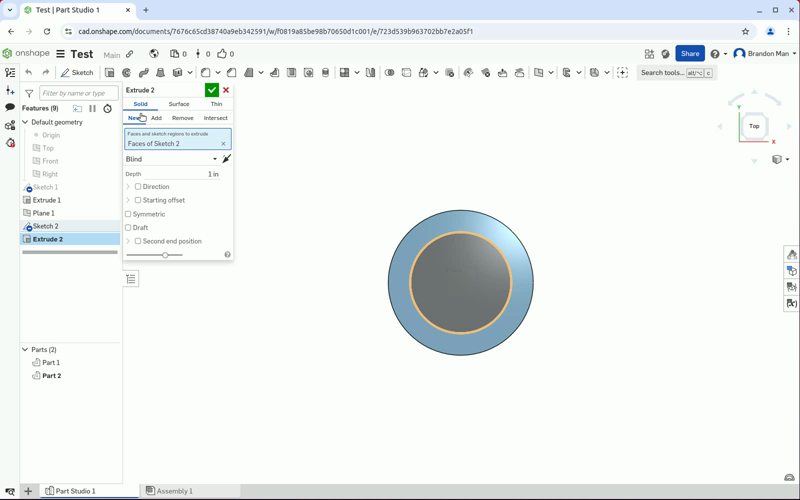
mouse_move(137, 120)
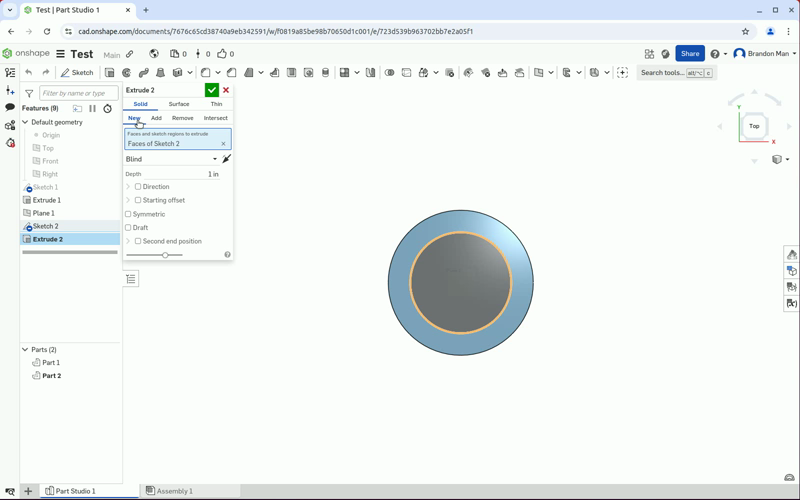
click(137, 120)
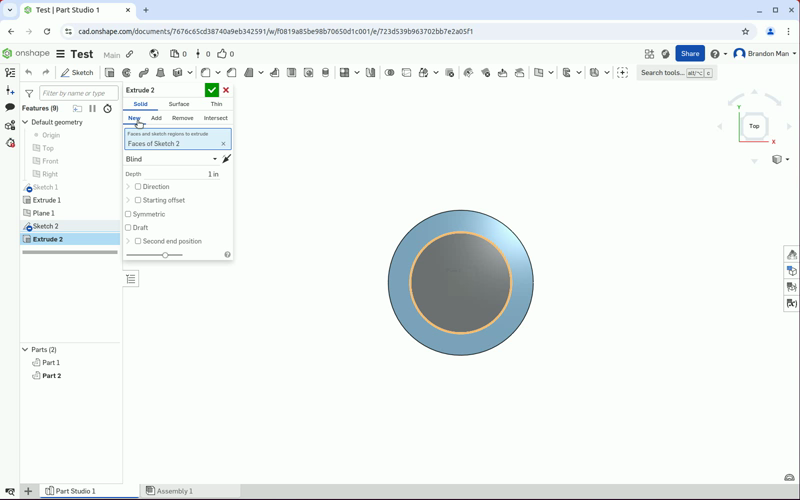
key(tab, 4)
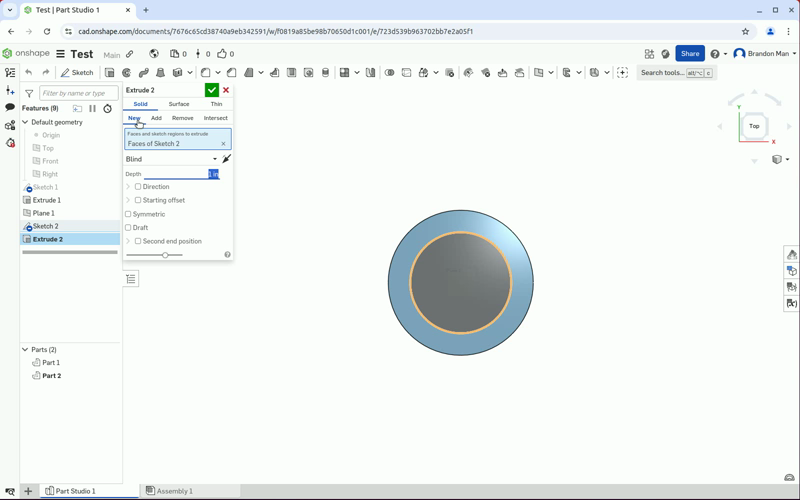
text(11.554)
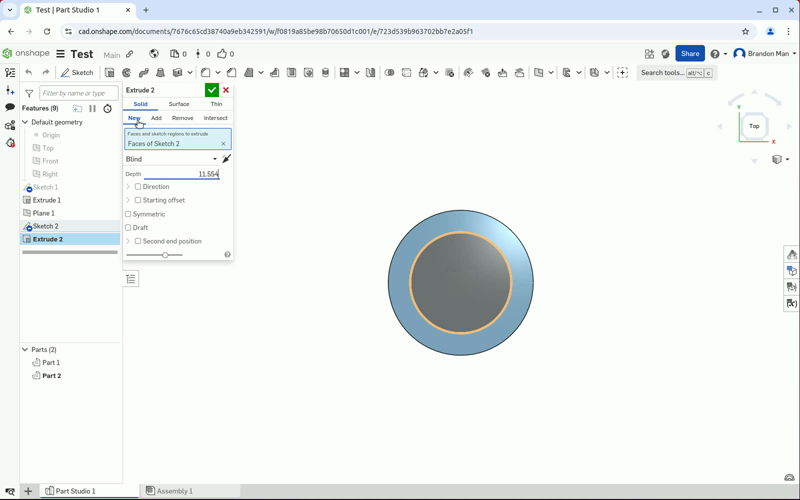
key(enter)
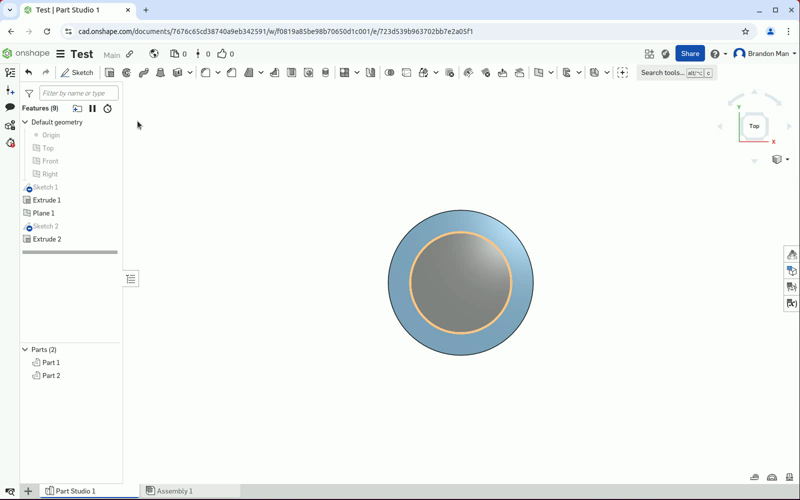
key(shift+h)
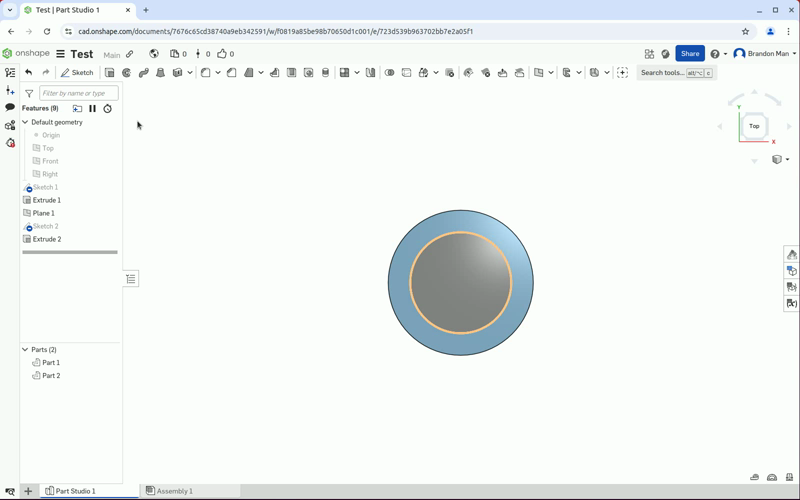
key(shift+h)
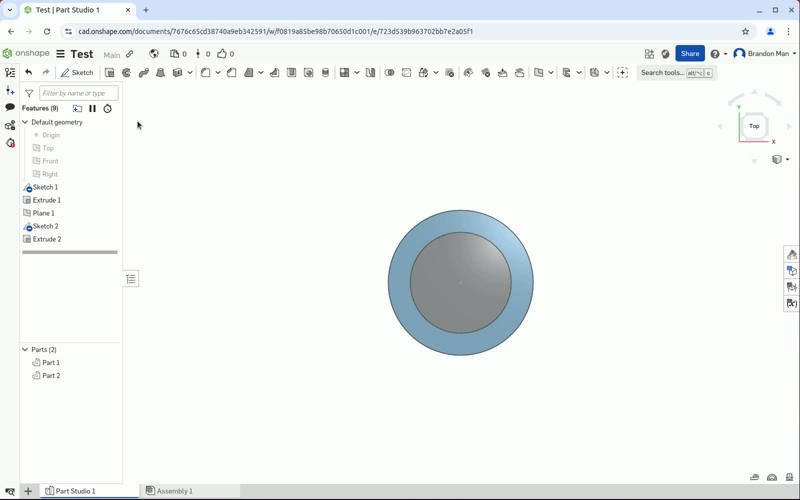
key(shift+7)
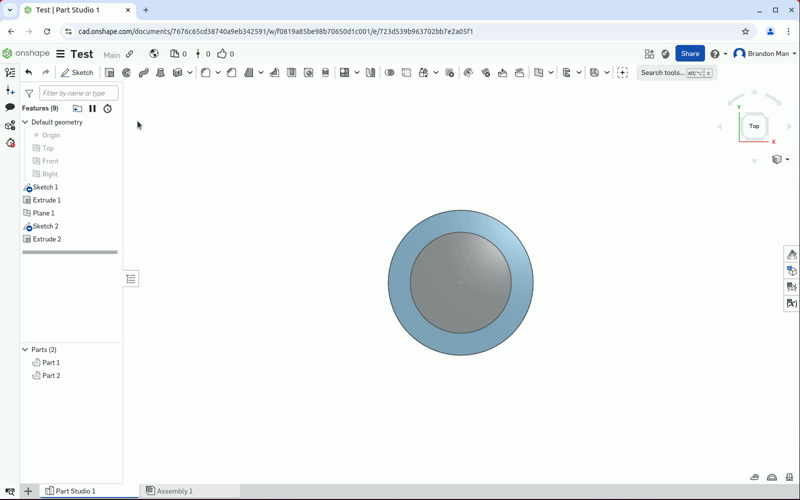
key(up, 3)
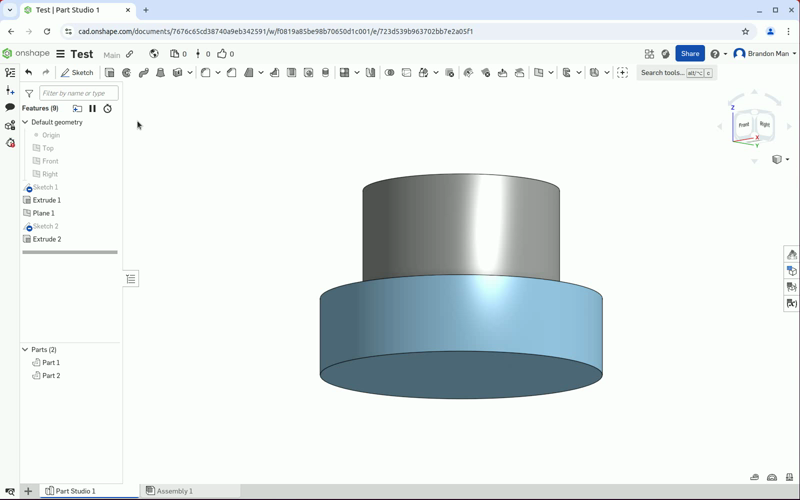
key(left, 3)
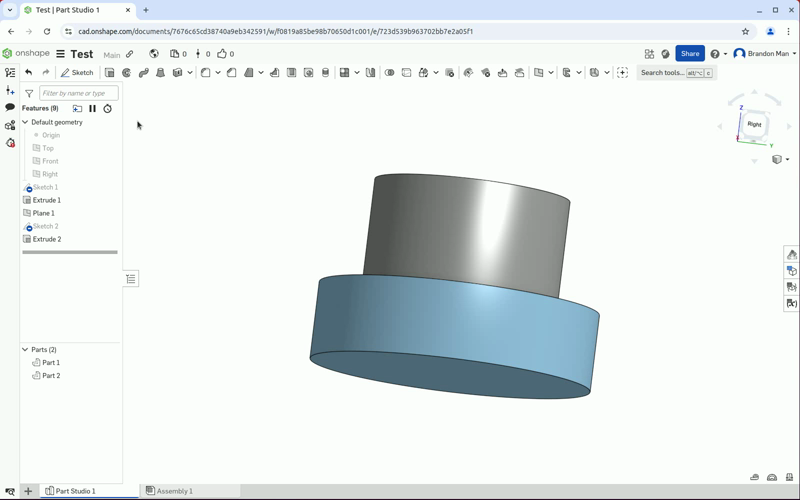
key(right, 3)
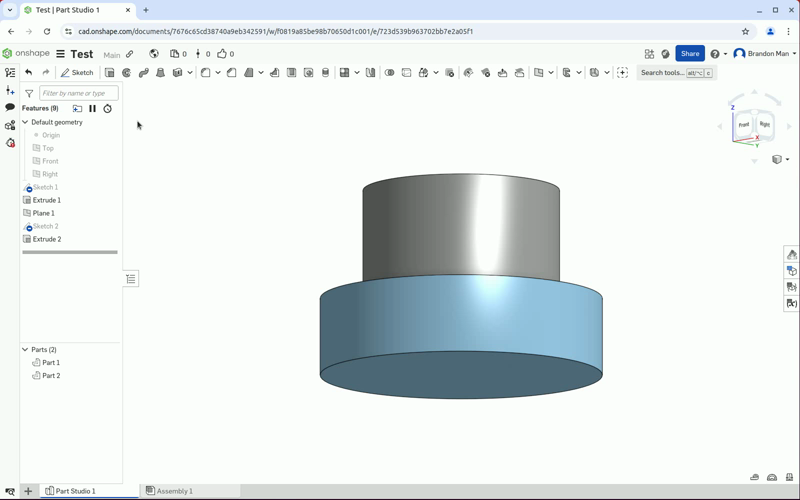
key(down, 3)
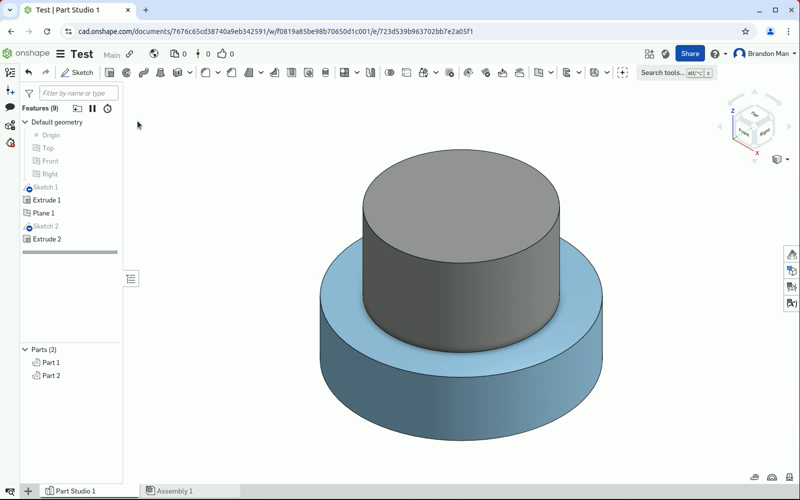
mouse_move(73, 189)
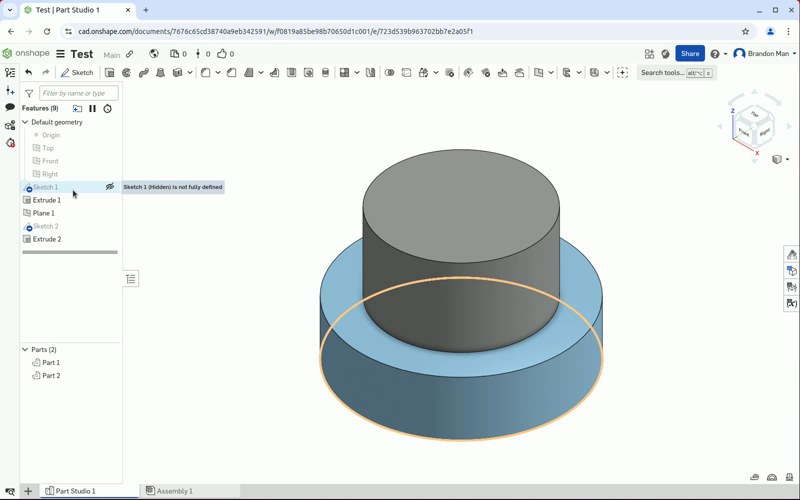
click(73, 189)